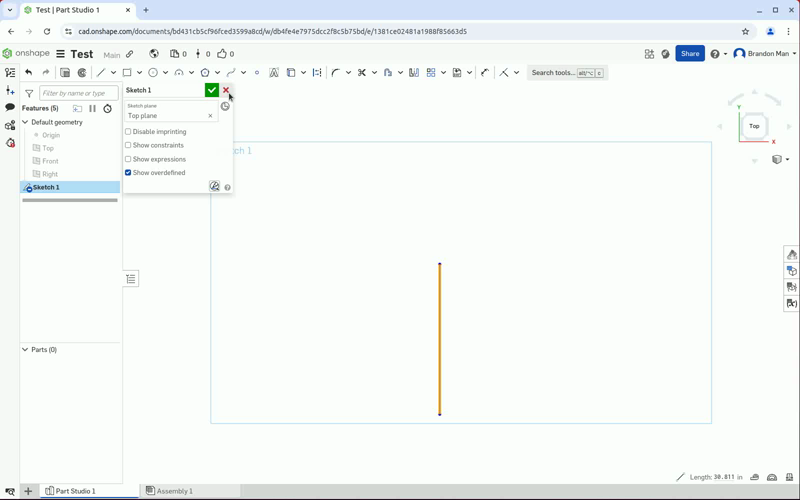
key(shift+h)
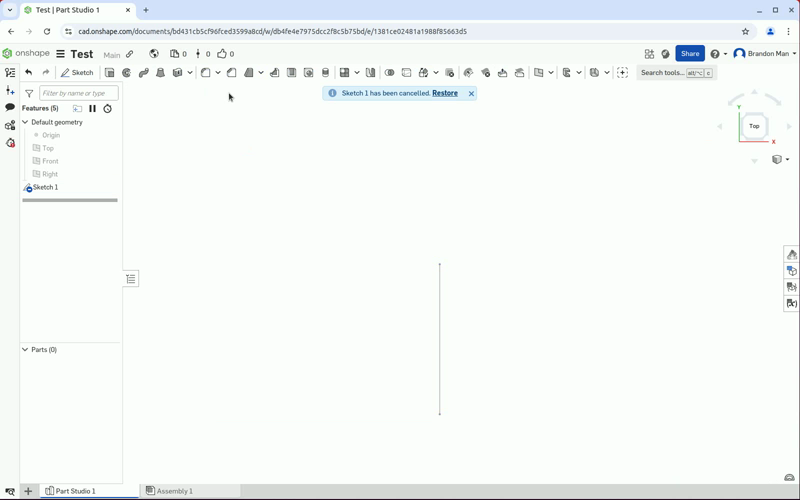
key(shift+s)
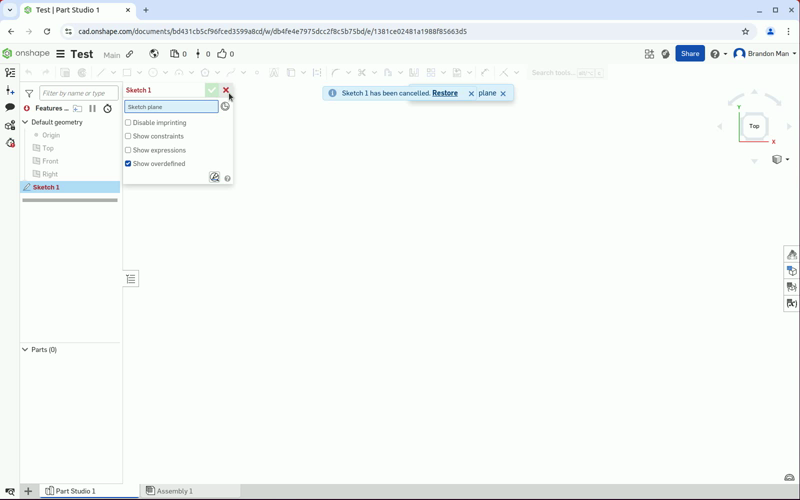
mouse_move(73, 150)
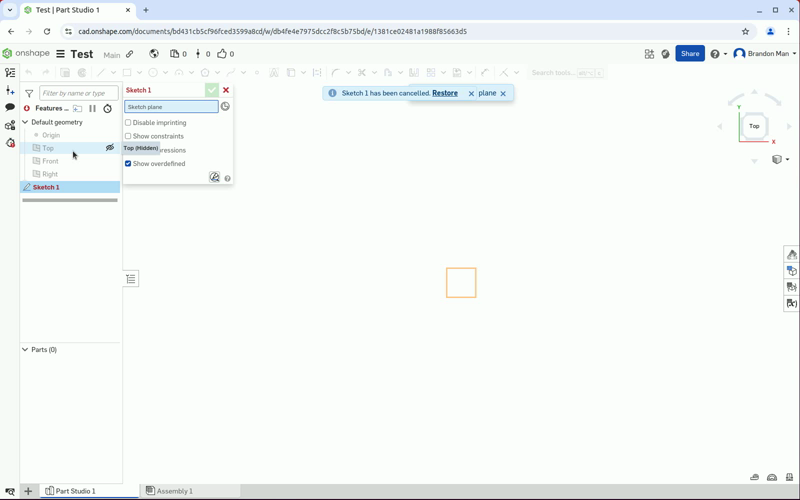
click(73, 150)
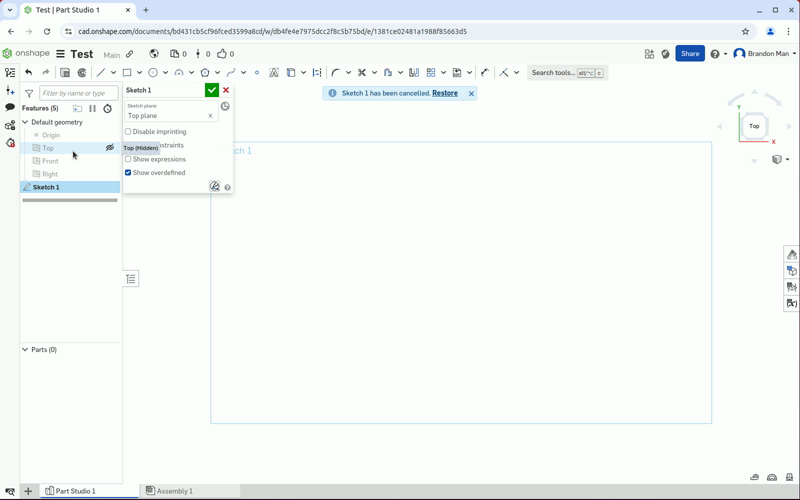
mouse_move(73, 352)
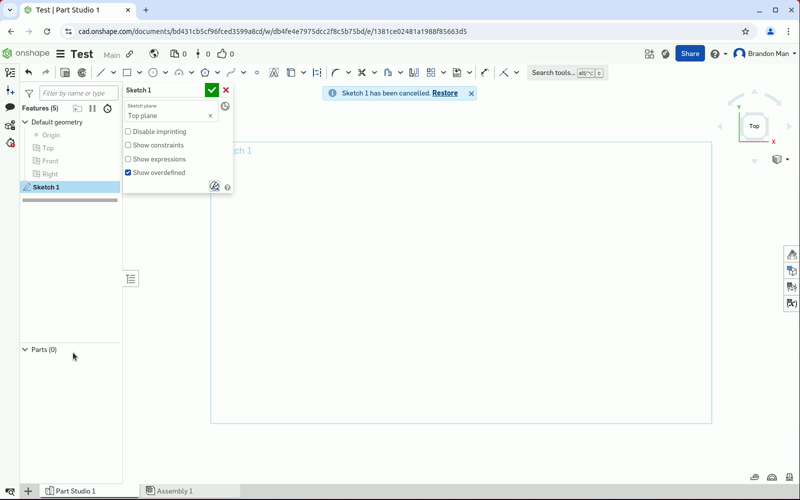
key(y)
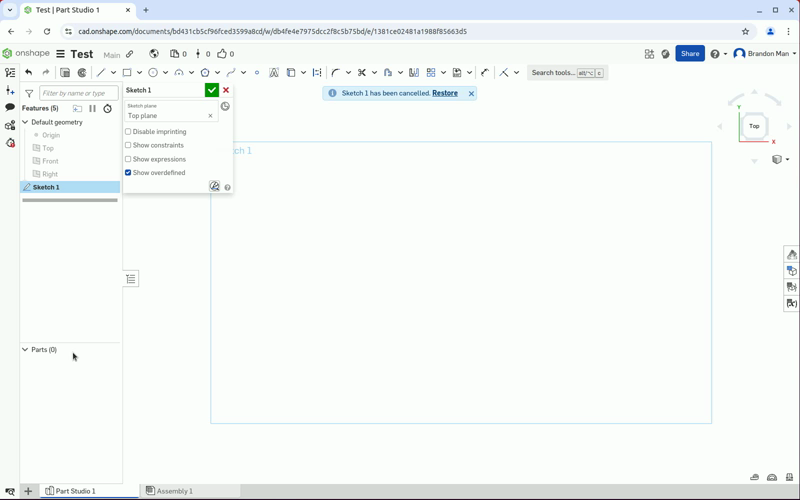
key(c)
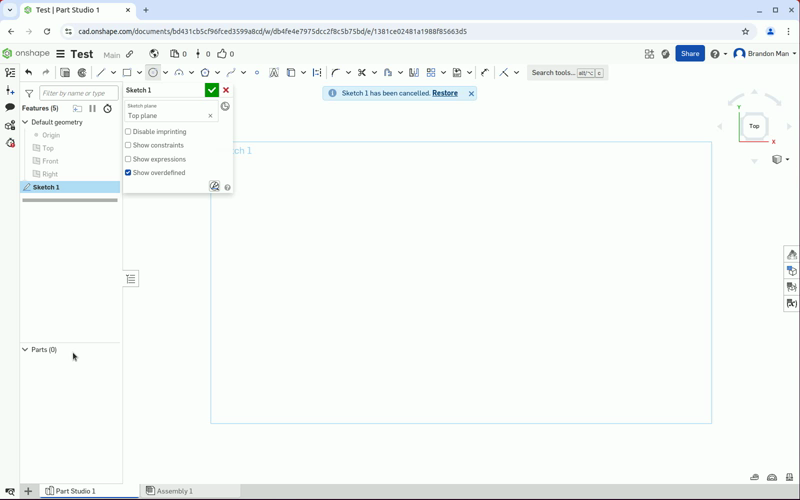
key_down(shift)
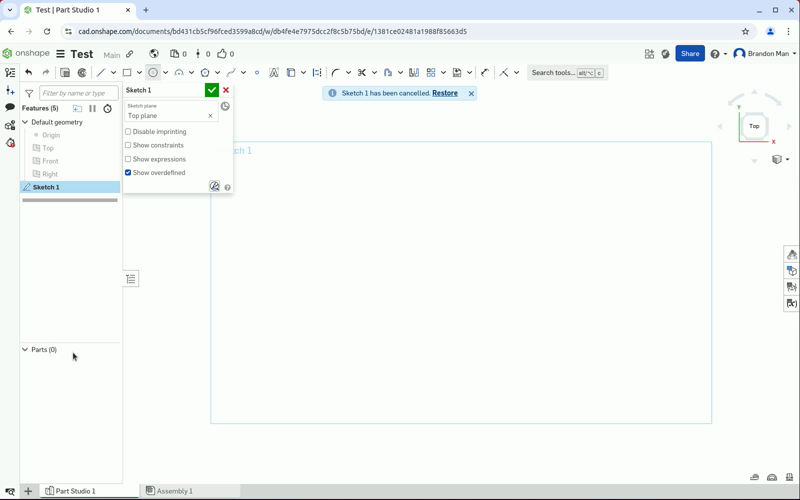
mouse_move(461, 282)
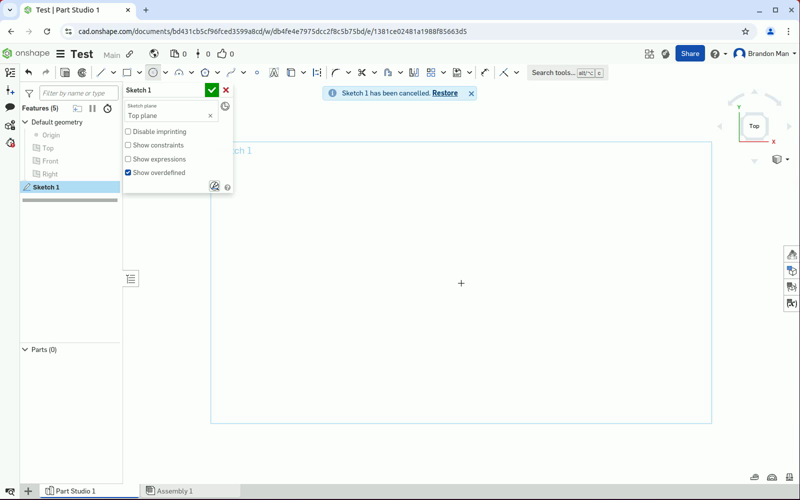
click(461, 282)
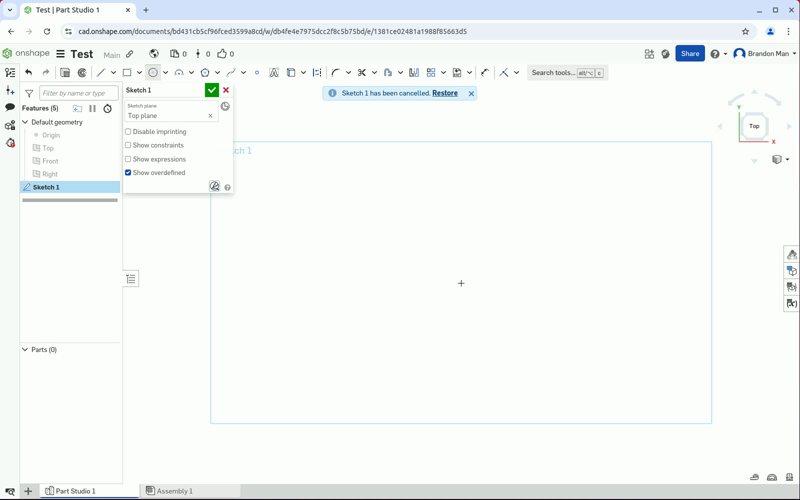
key_up(shift)
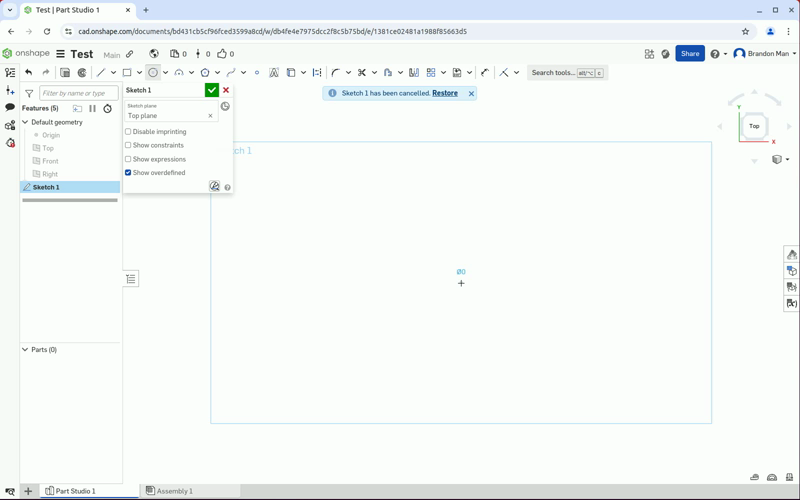
mouse_move(526, 282)
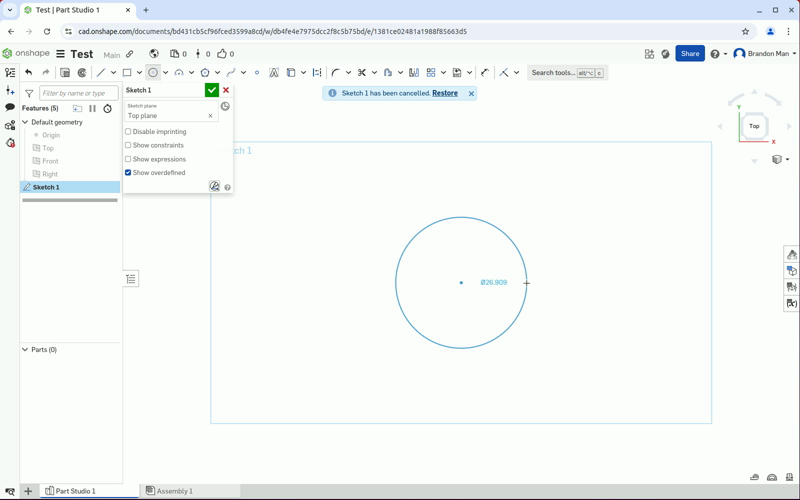
click(526, 282)
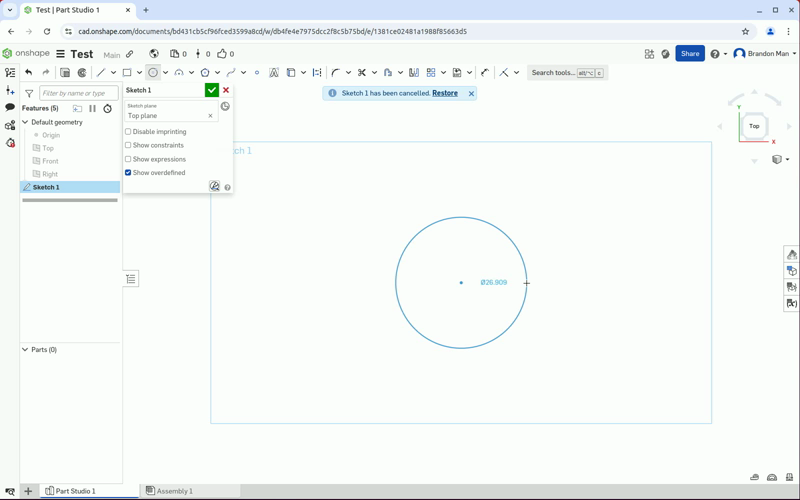
key(esc)
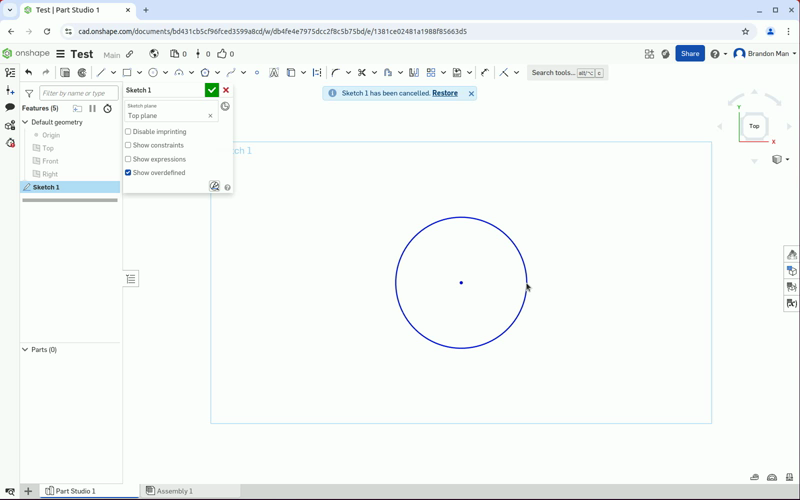
key(c)
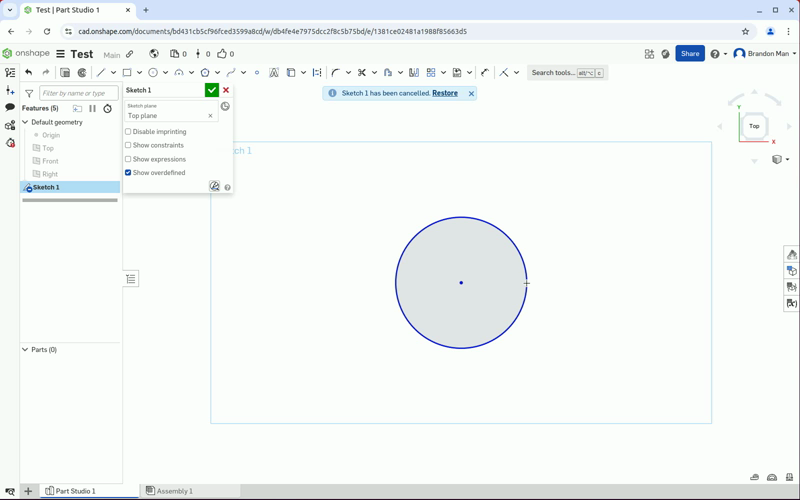
key_down(shift)
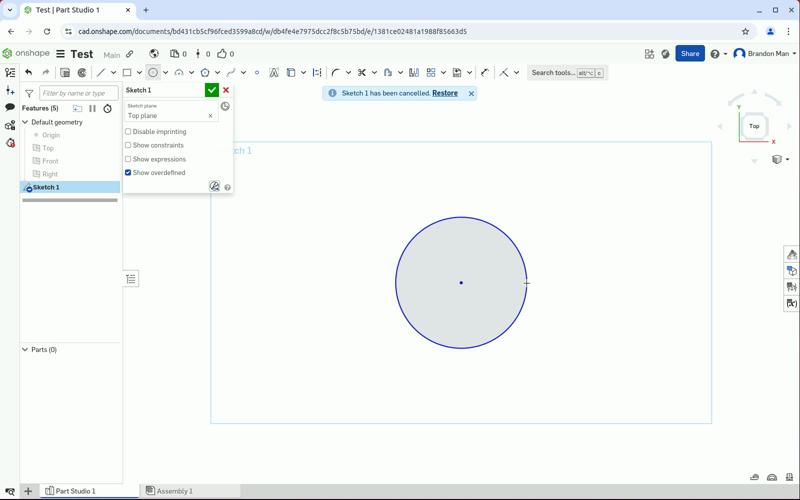
mouse_move(461, 282)
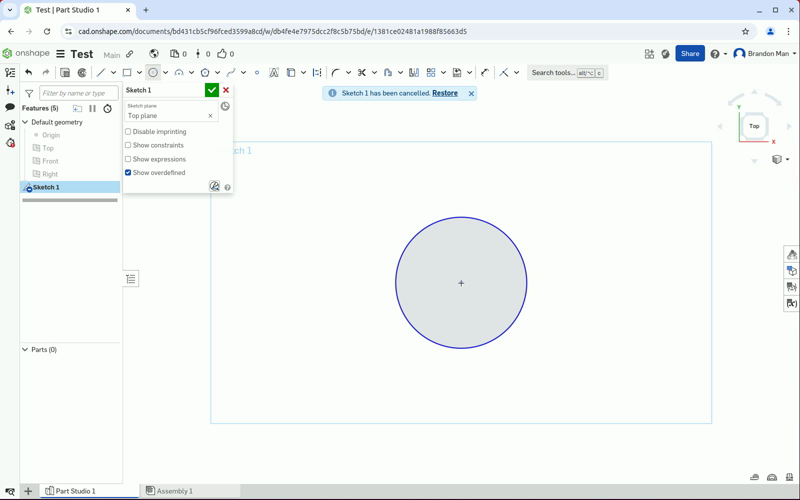
click(461, 282)
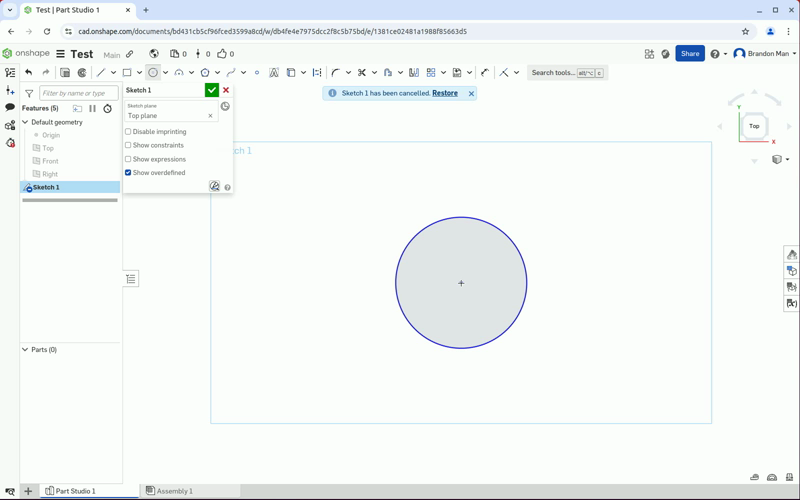
key_up(shift)
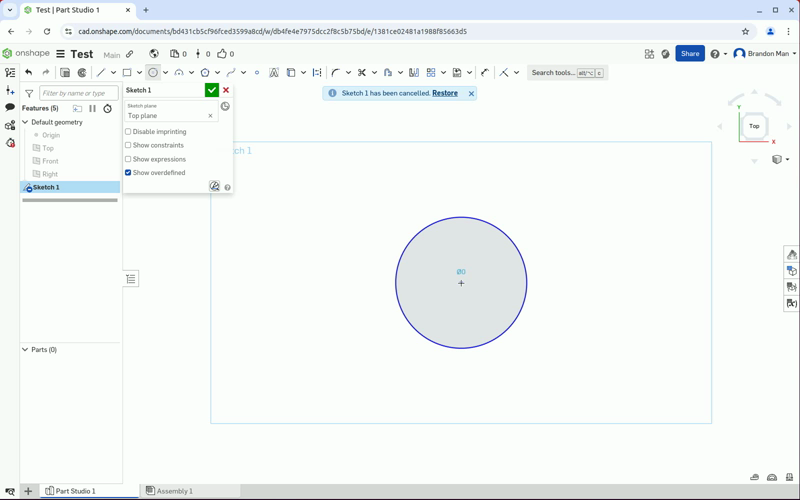
mouse_move(510, 282)
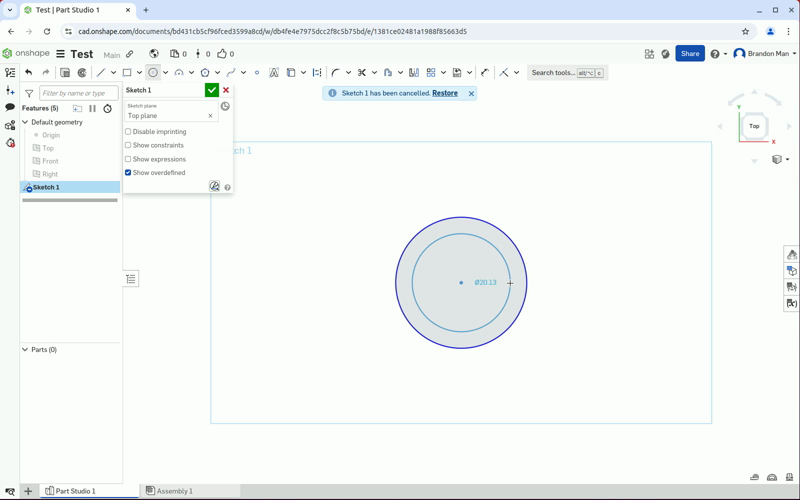
click(510, 282)
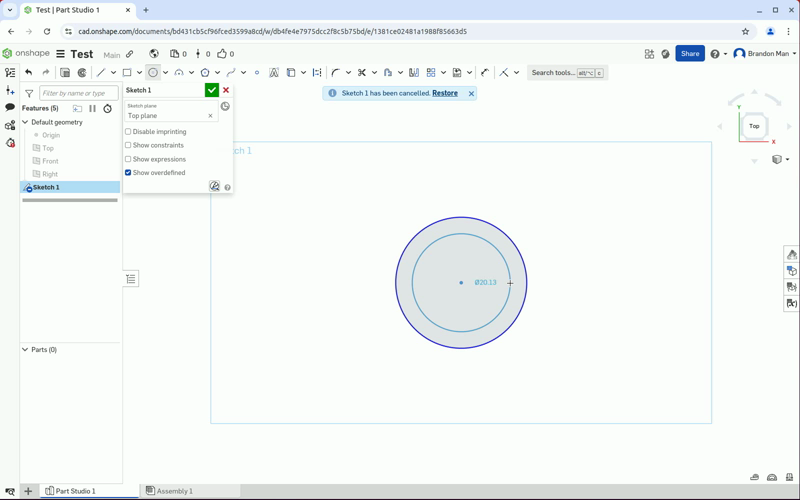
key(esc)
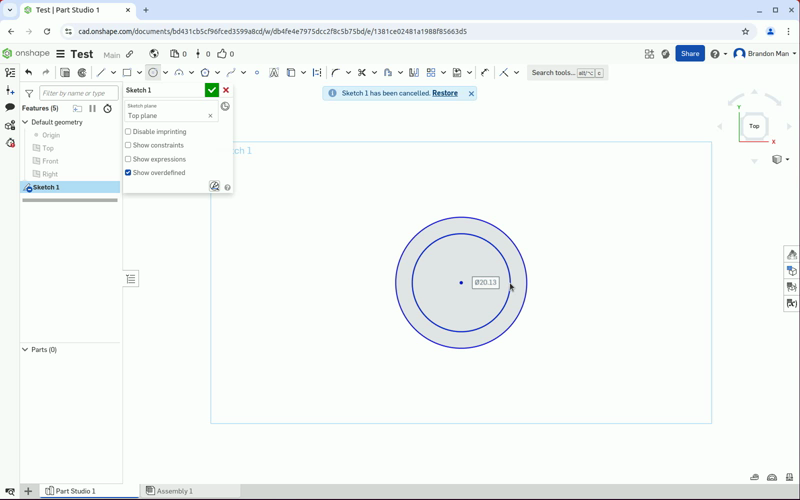
mouse_move(487, 335)
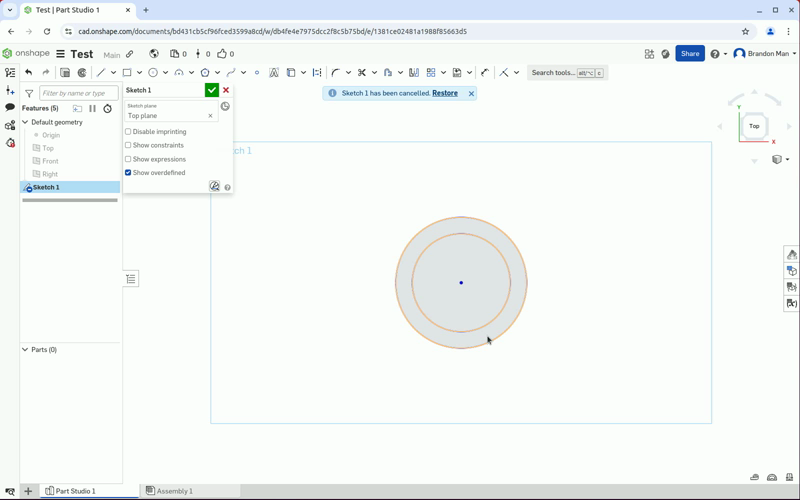
click(487, 335)
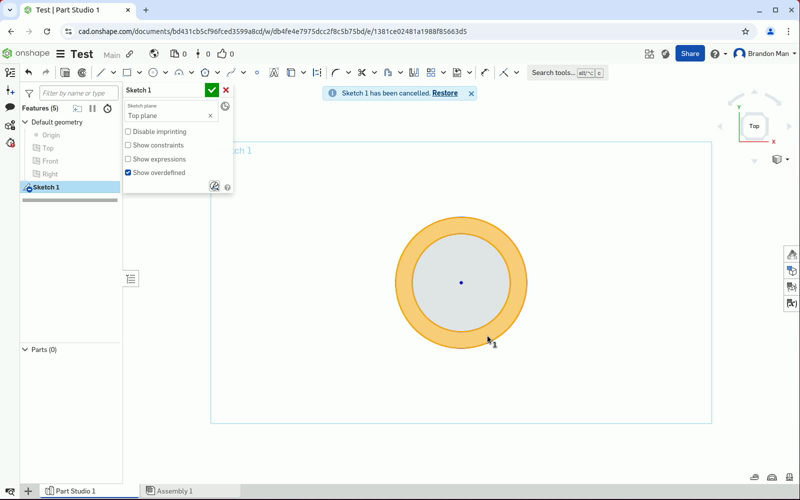
mouse_move(73, 352)
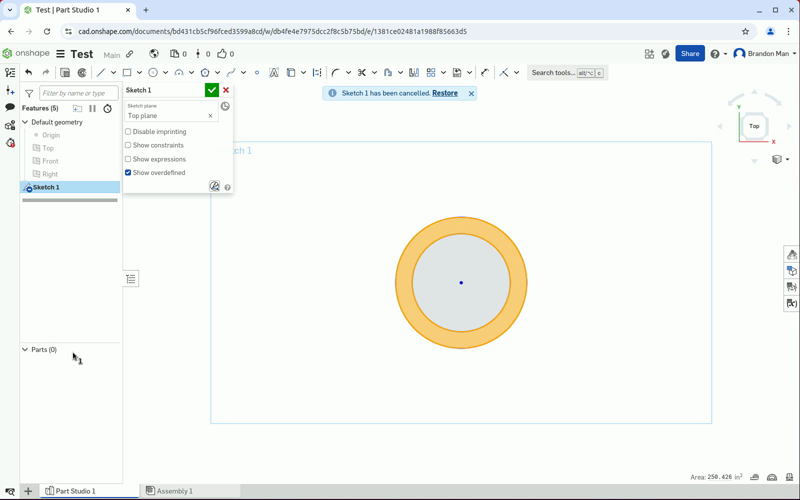
key(shift+y)
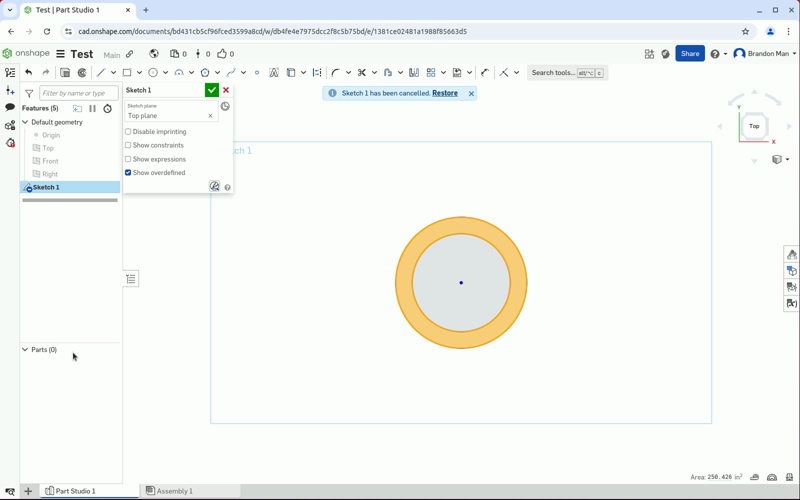
key(shift+e)
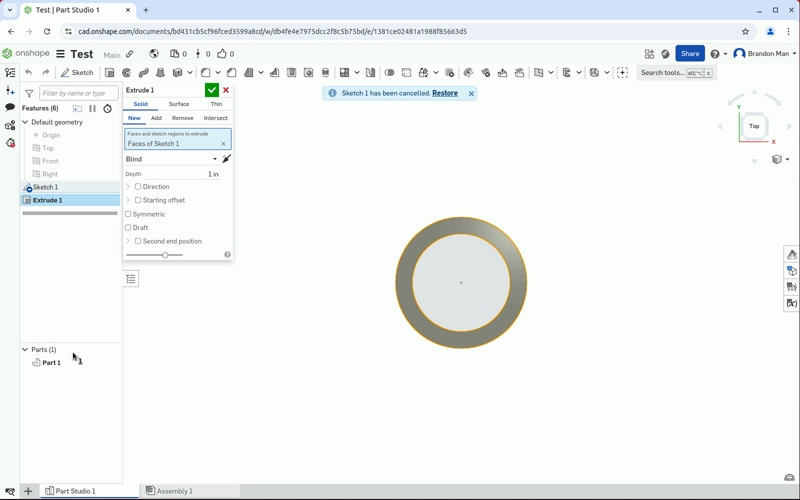
mouse_move(143, 106)
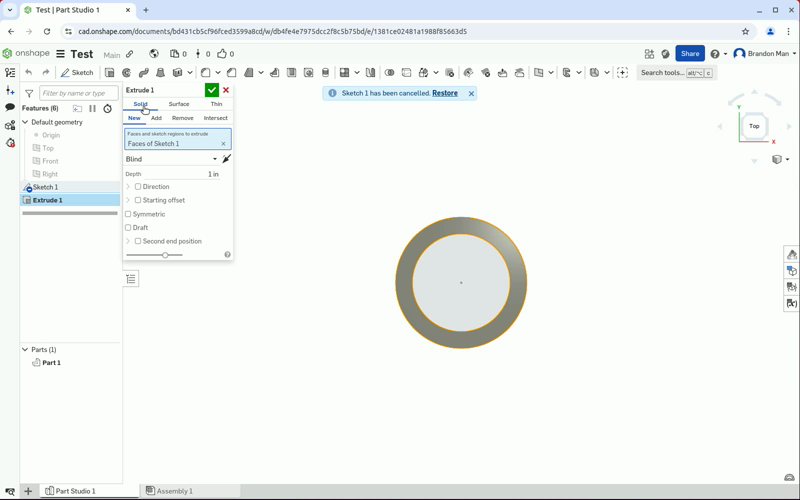
click(143, 106)
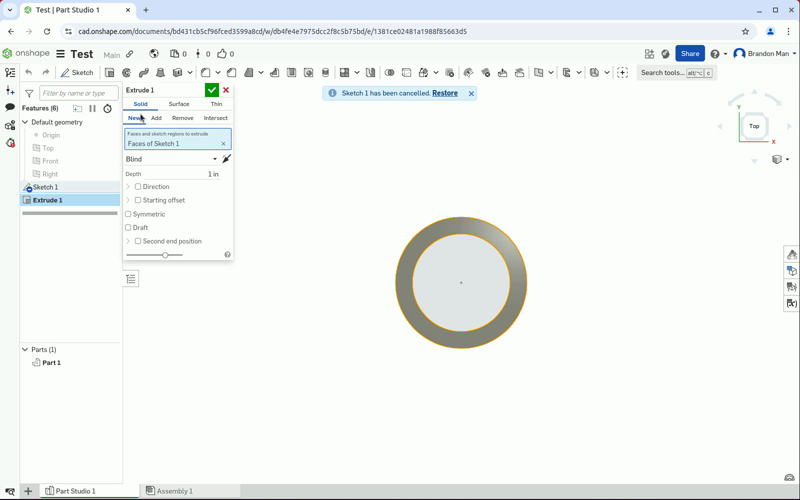
mouse_move(137, 120)
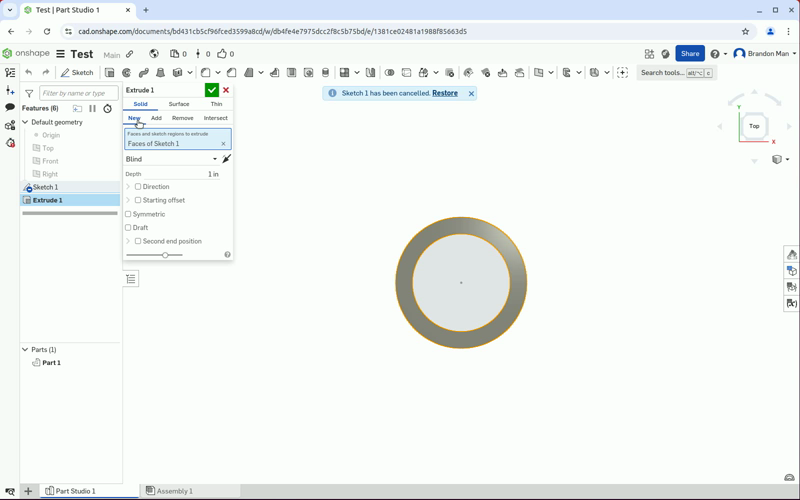
click(137, 120)
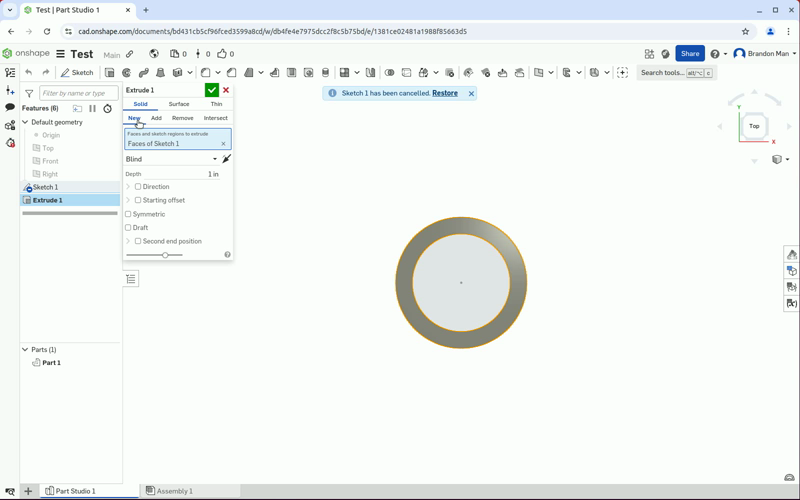
key(tab, 4)
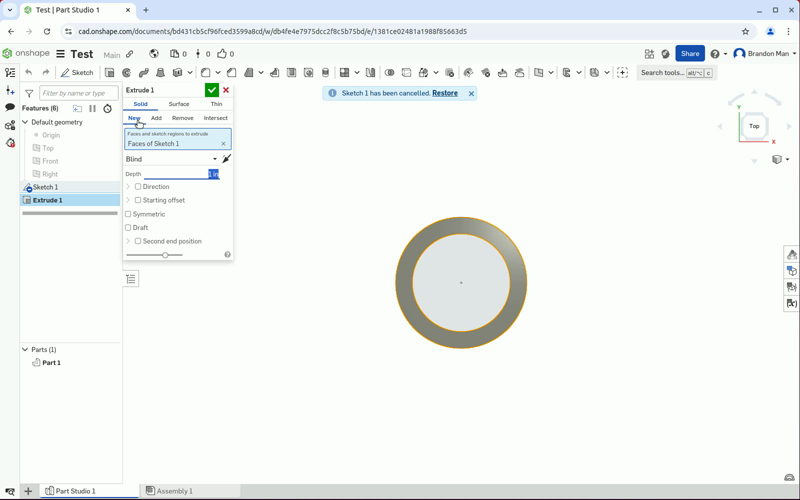
text(3.129)
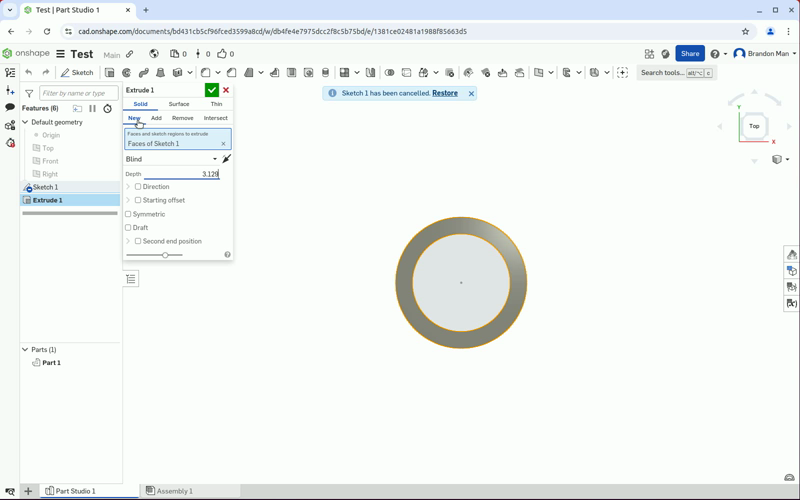
key(enter)
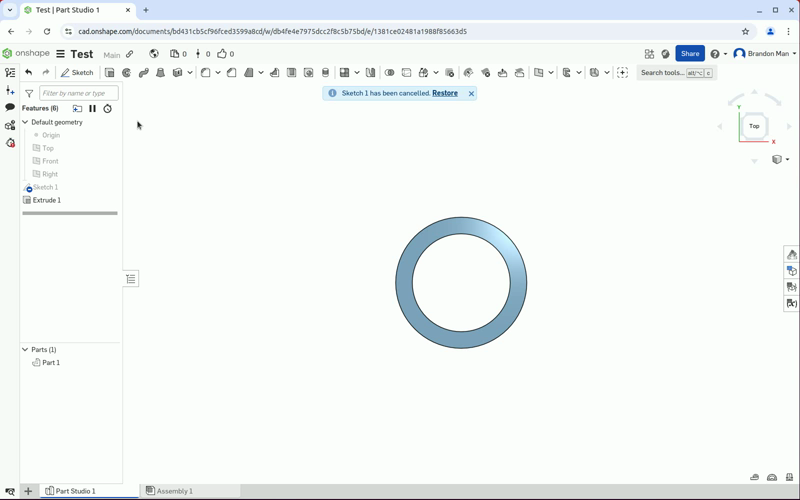
key(shift+h)
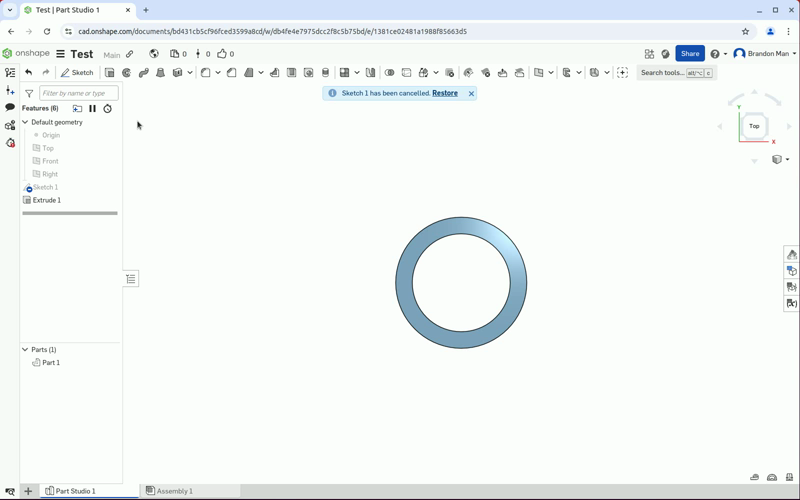
key(shift+h)
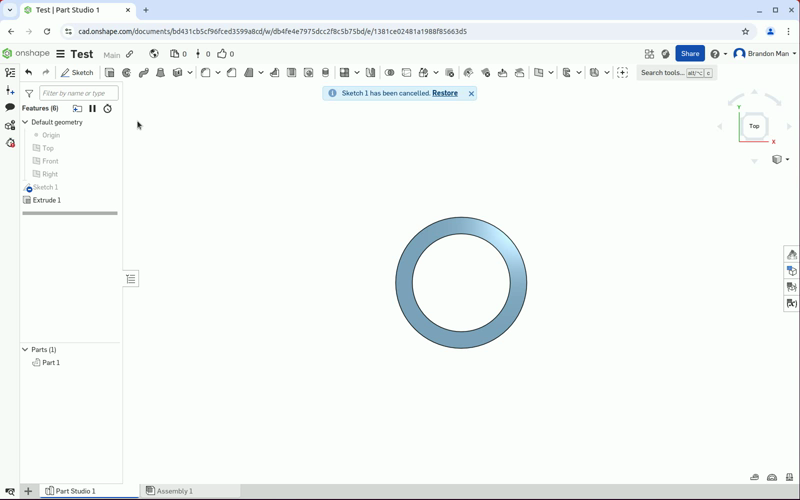
mouse_move(73, 189)
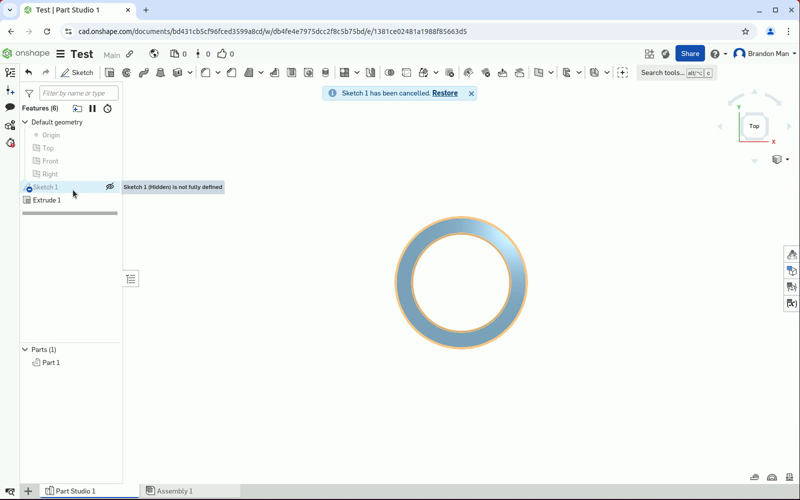
click(73, 189)
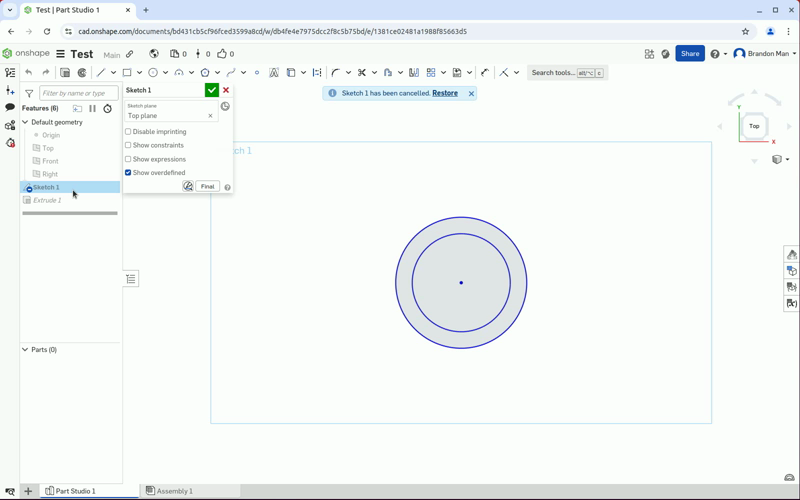
mouse_move(229, 92)
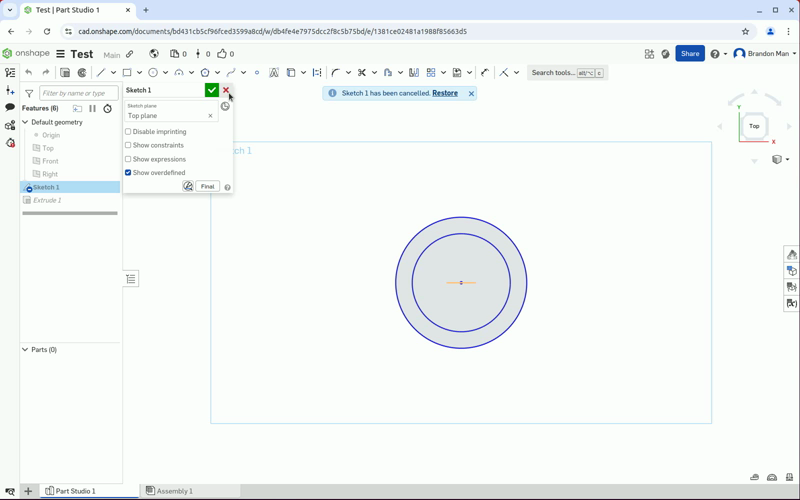
click(229, 92)
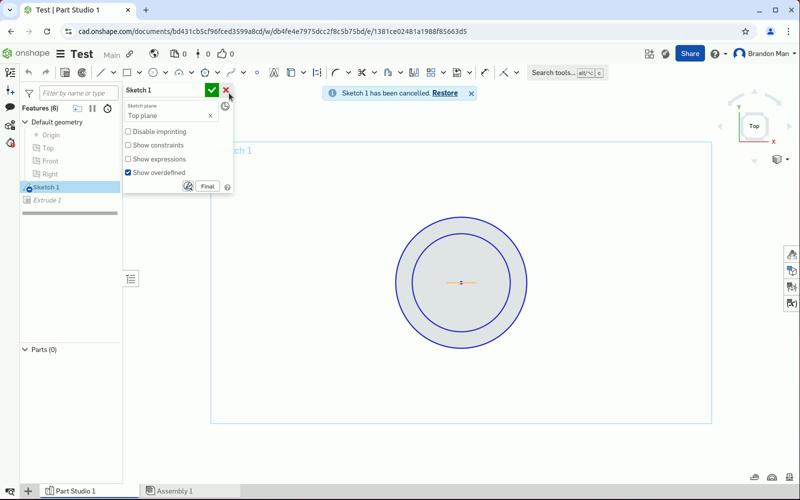
key(shift+s)
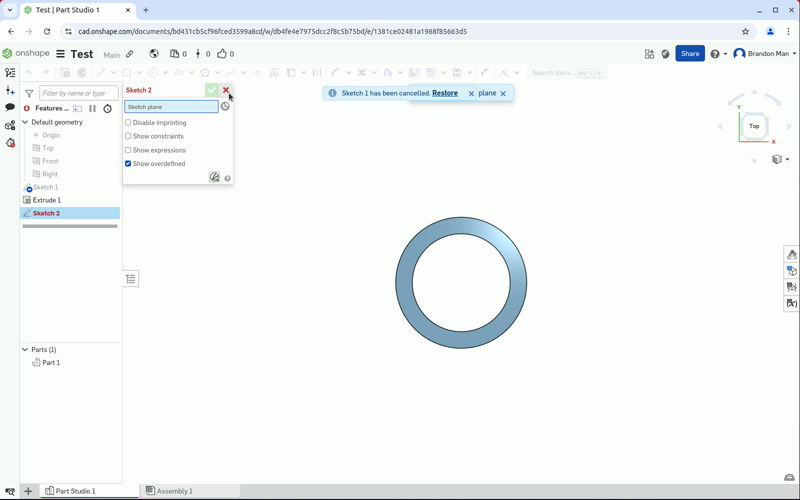
mouse_move(73, 150)
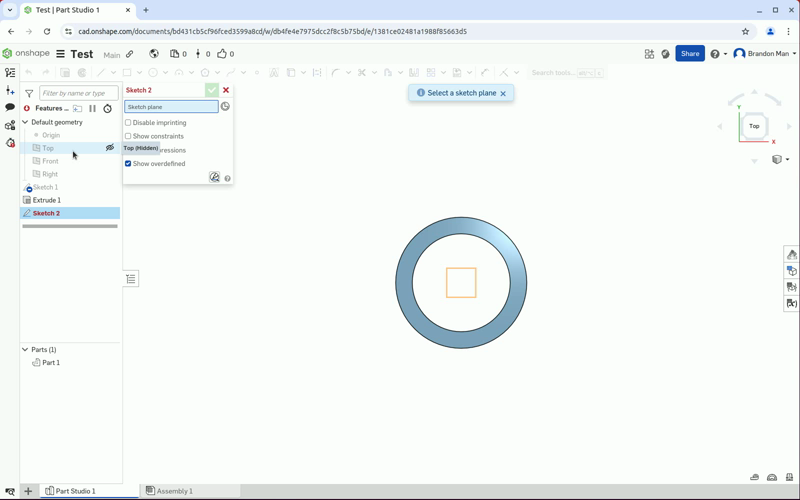
click(73, 150)
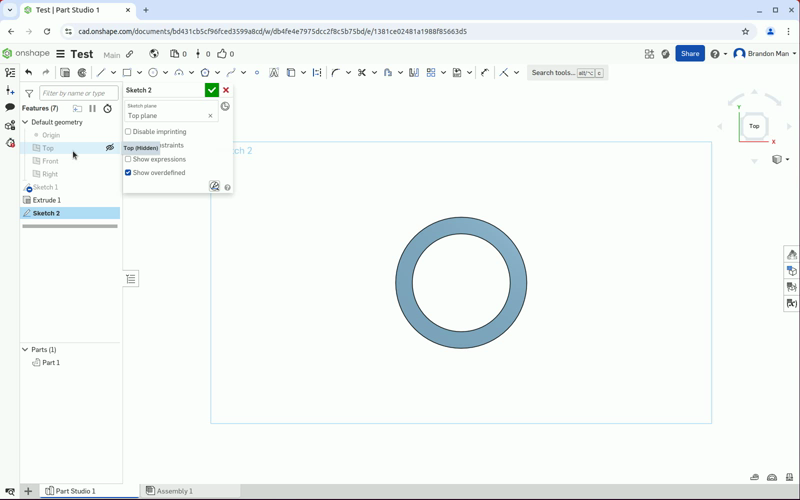
mouse_move(73, 352)
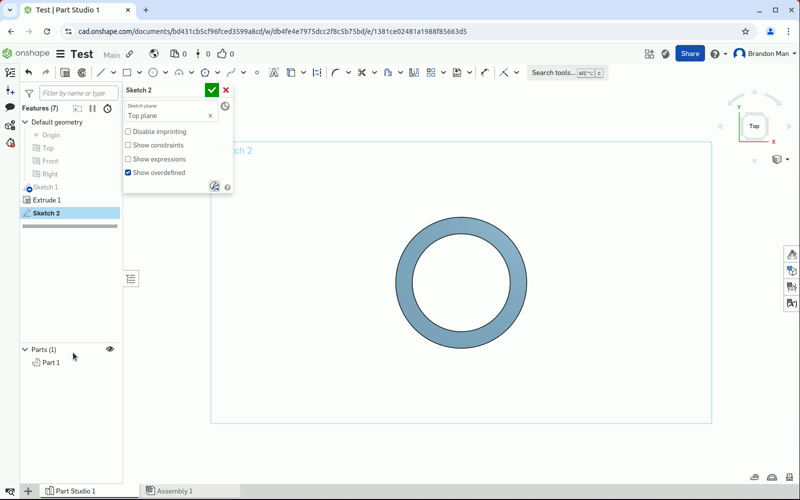
key(y)
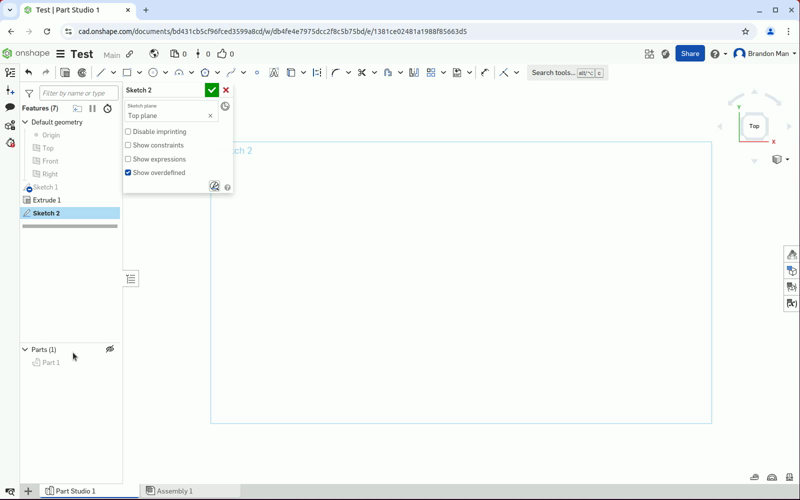
key(c)
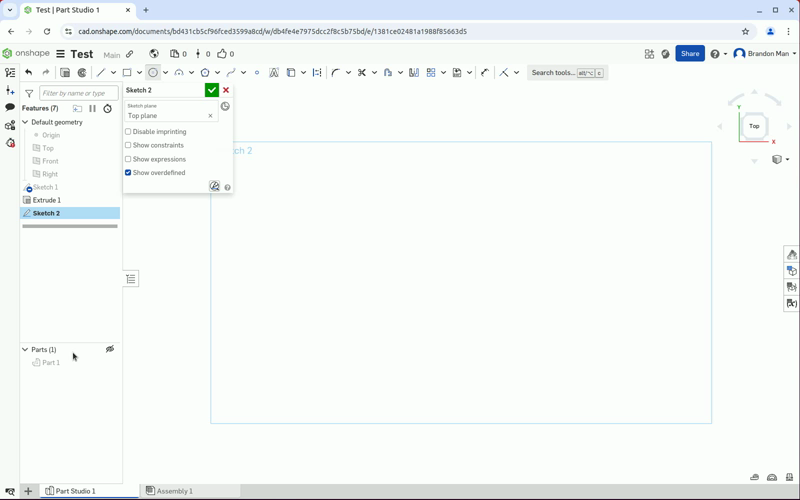
key_down(shift)
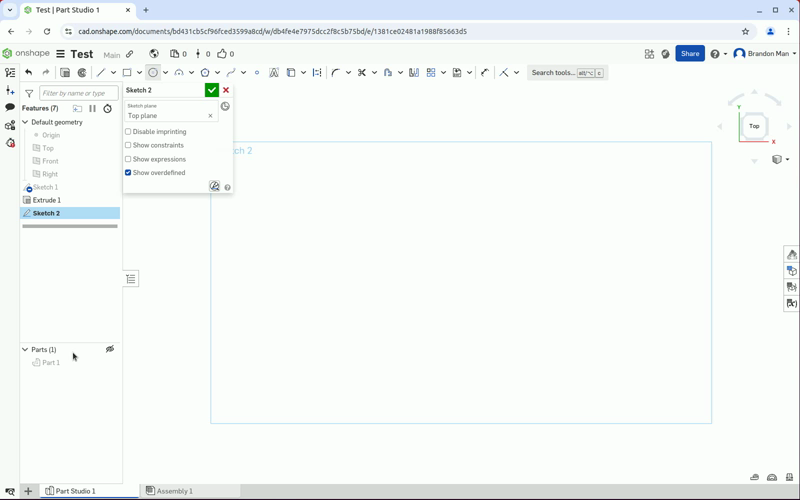
mouse_move(460, 282)
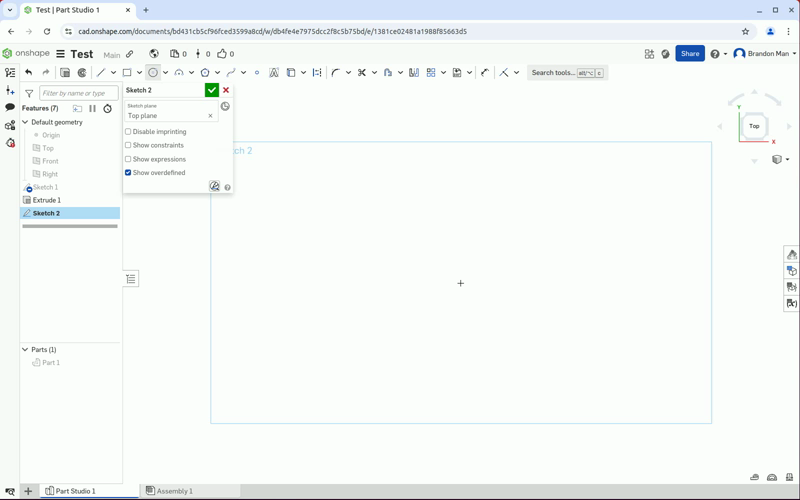
click(460, 282)
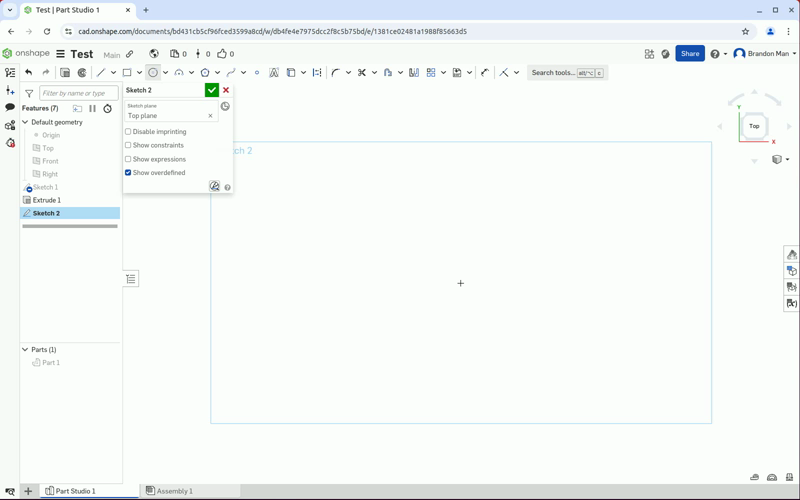
key_up(shift)
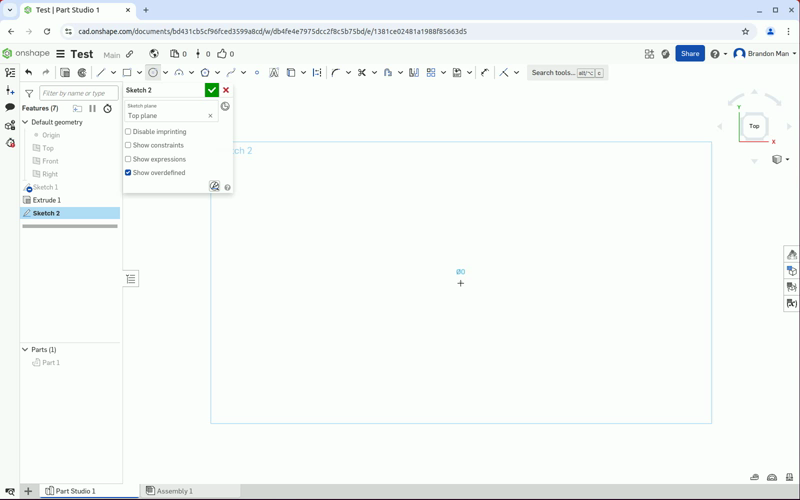
mouse_move(510, 282)
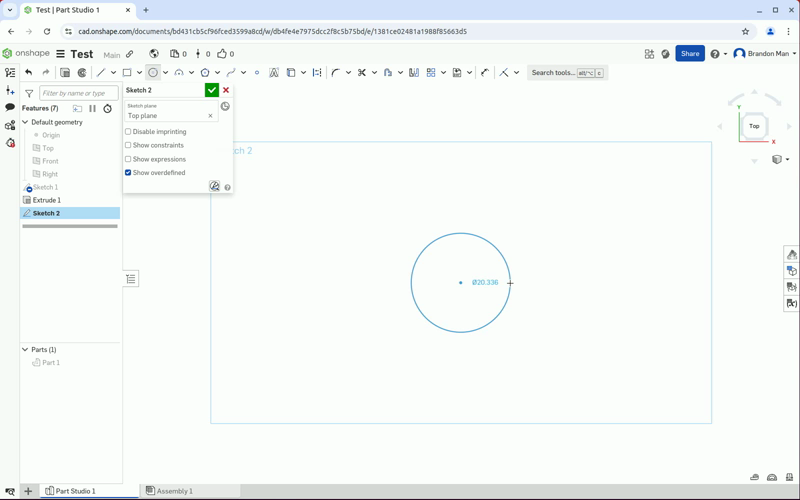
click(510, 282)
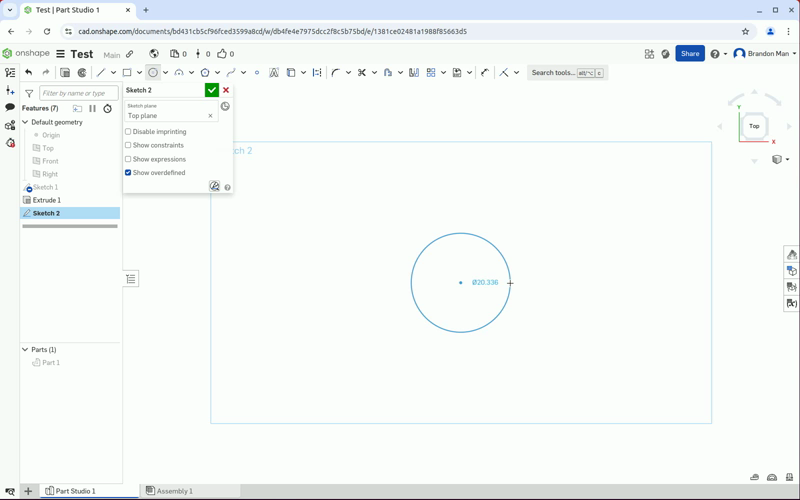
key(esc)
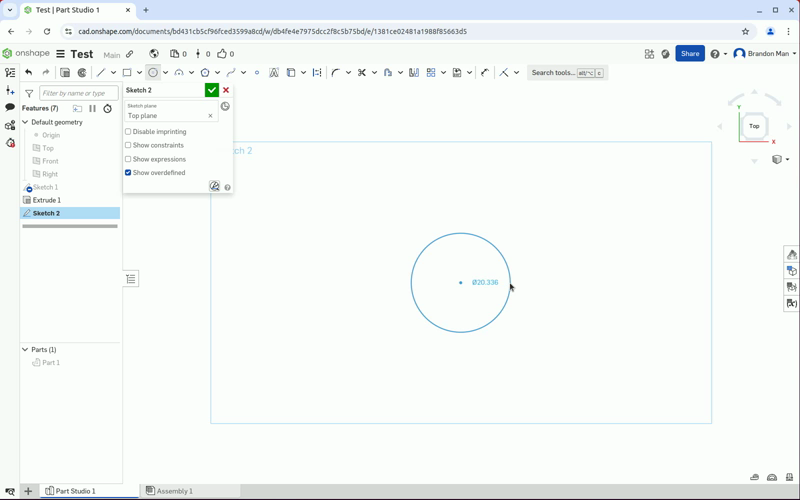
key(c)
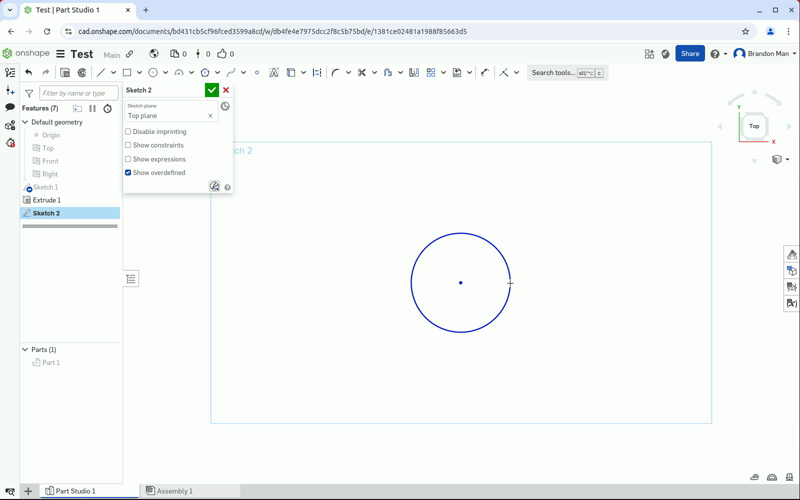
key_down(shift)
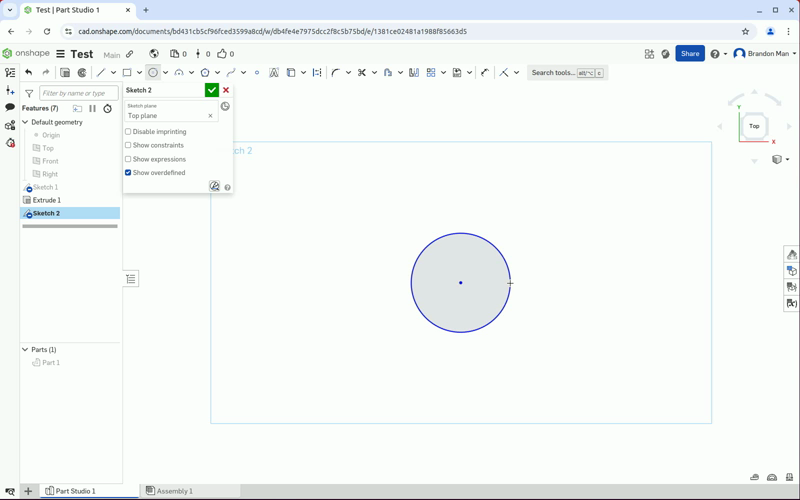
mouse_move(460, 282)
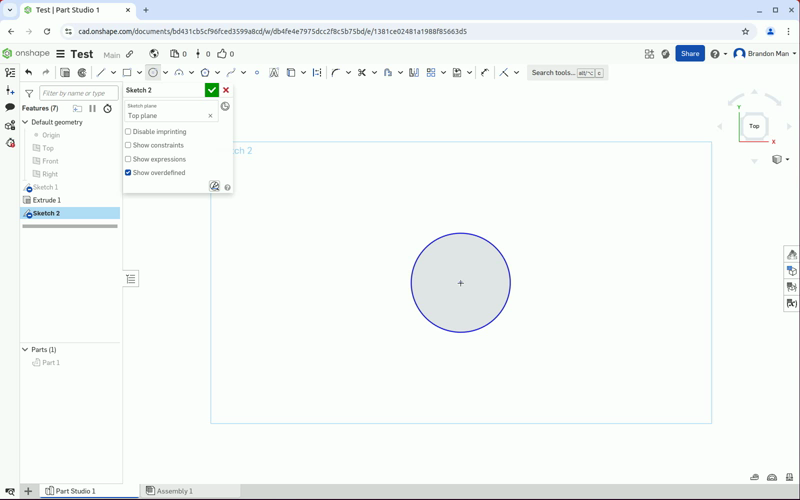
click(460, 282)
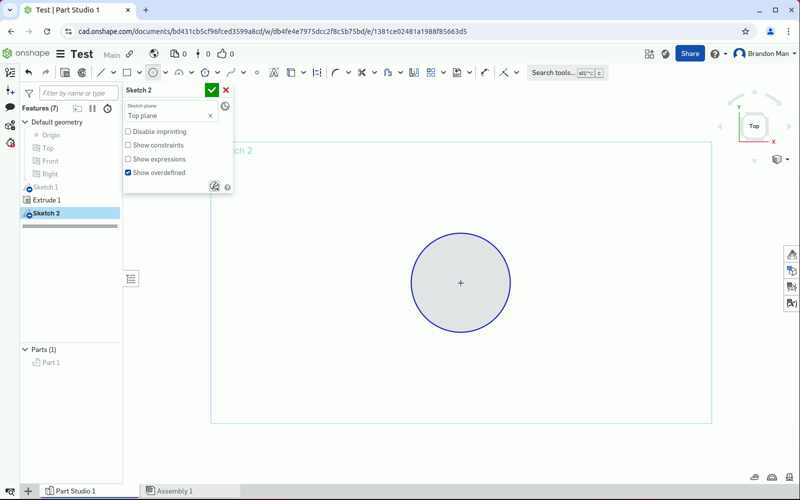
key_up(shift)
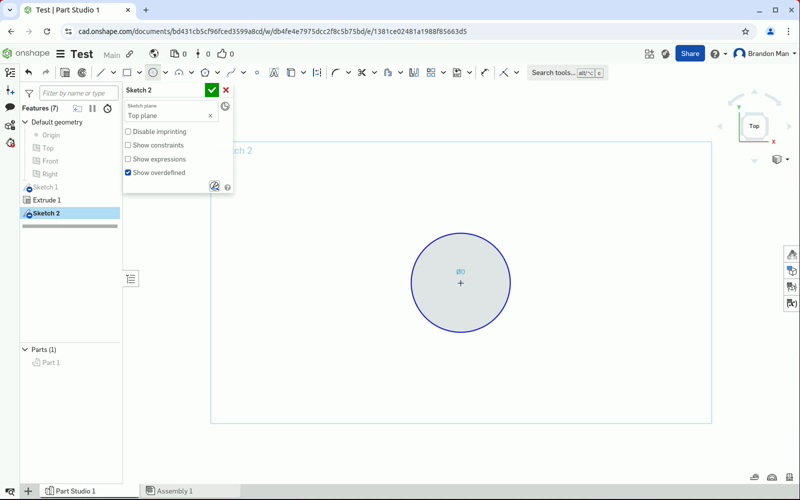
mouse_move(501, 282)
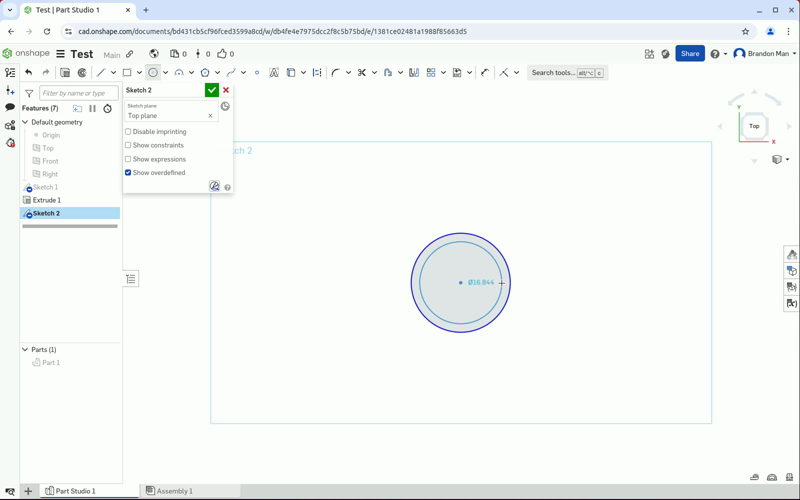
click(501, 282)
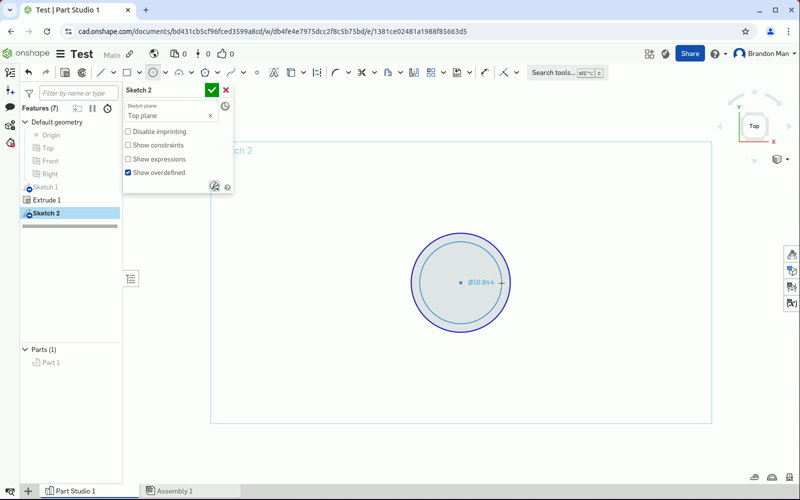
key(esc)
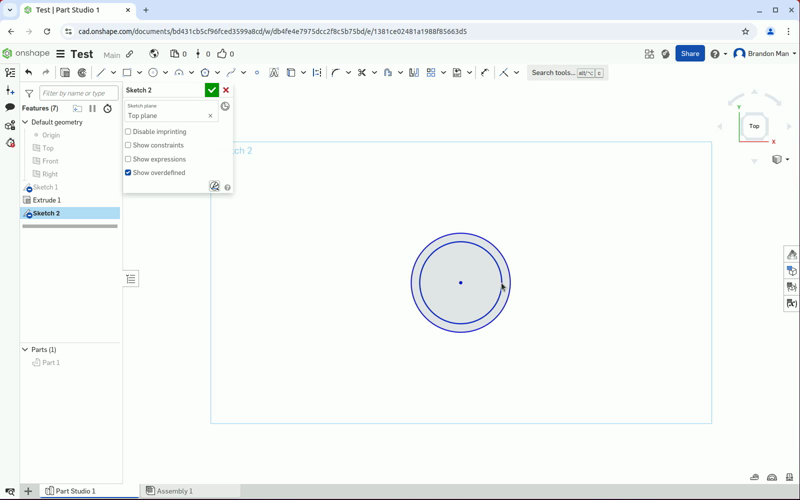
mouse_move(507, 287)
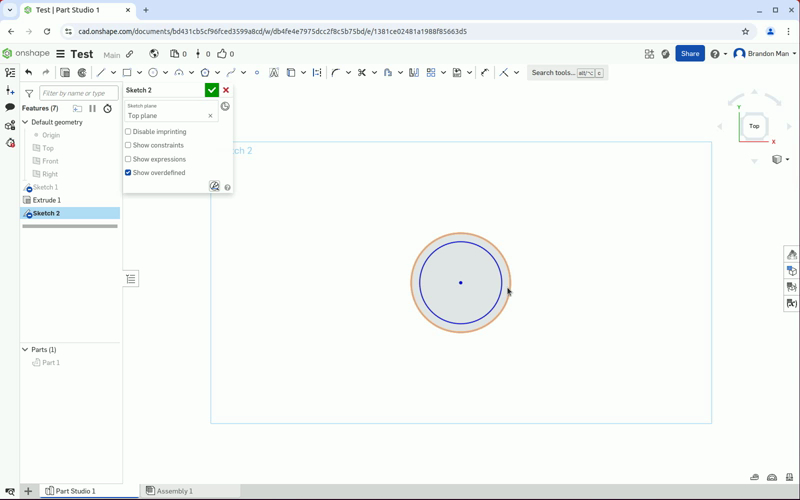
click(507, 287)
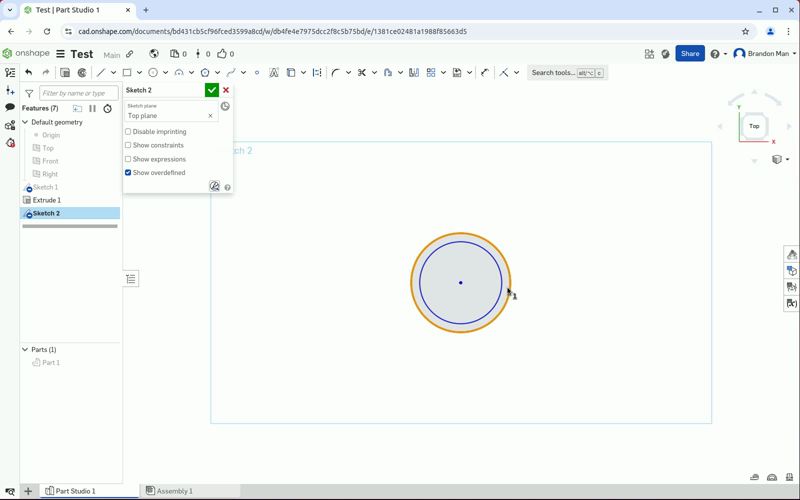
mouse_move(73, 352)
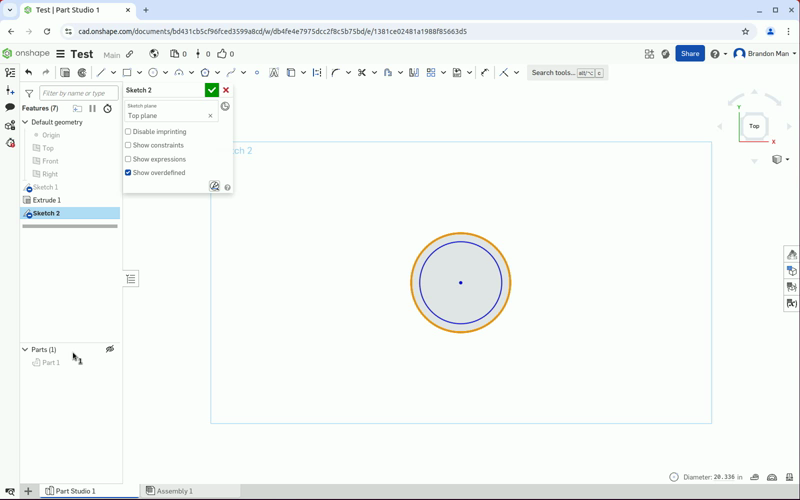
key(shift+y)
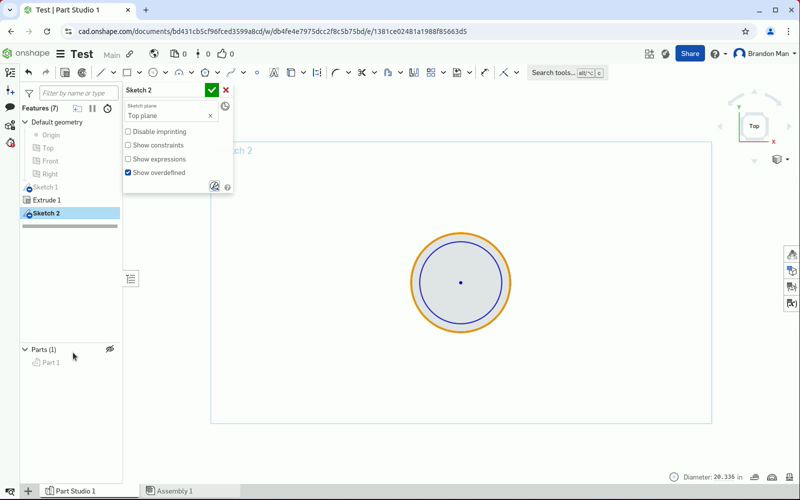
key(shift+e)
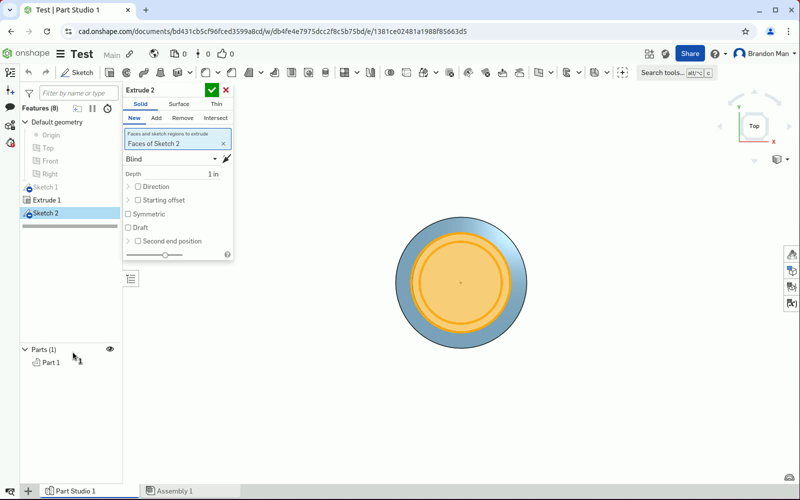
mouse_move(143, 106)
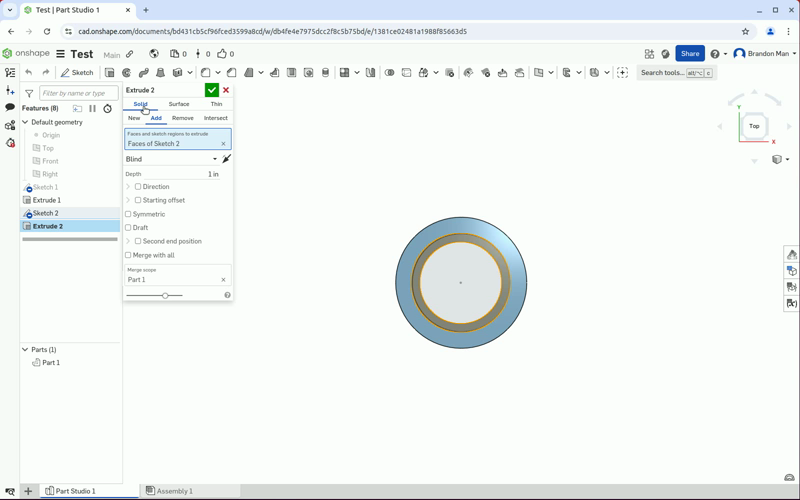
click(143, 106)
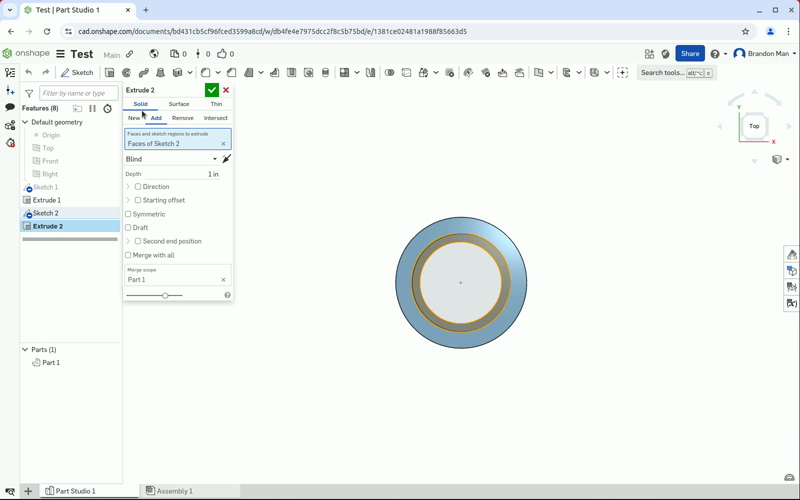
mouse_move(137, 120)
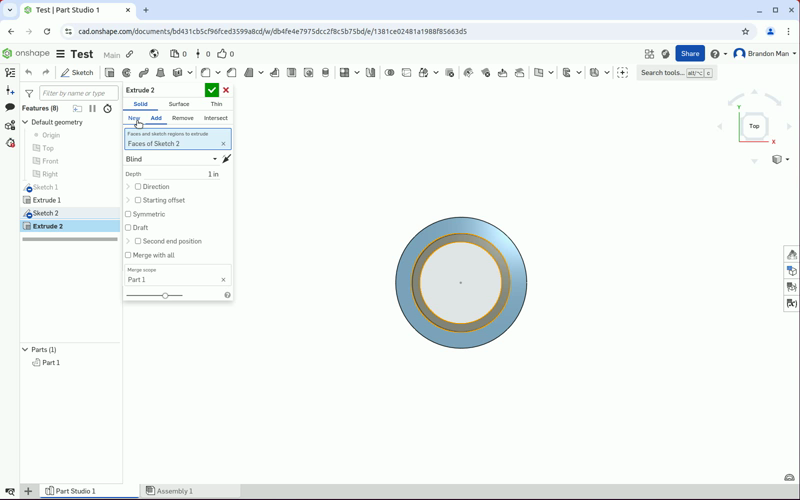
click(137, 120)
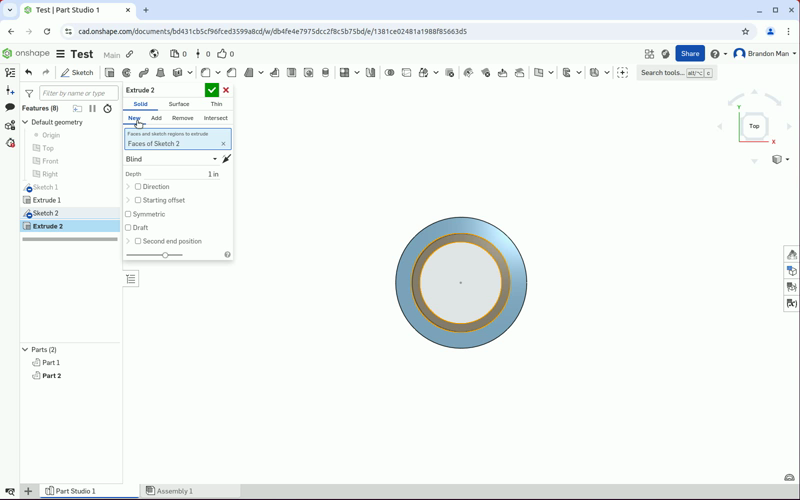
key(tab, 4)
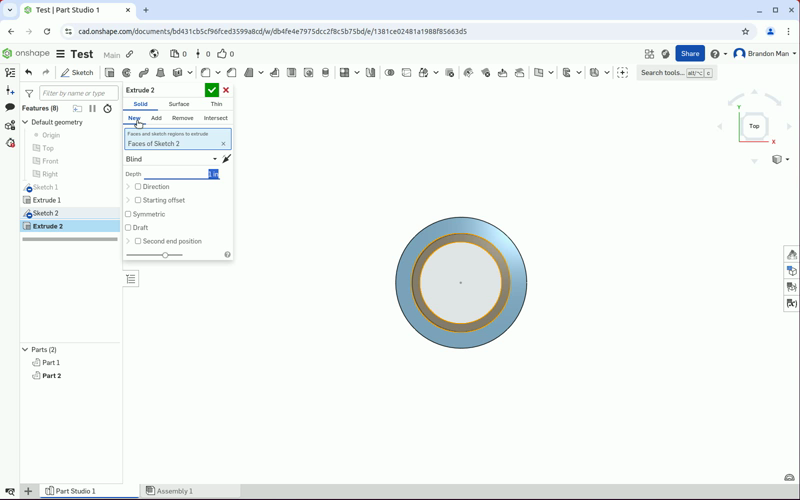
text(23.108)
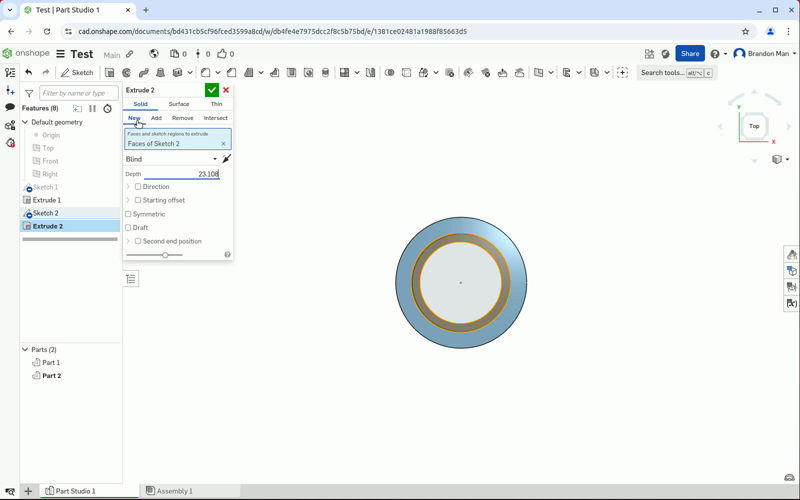
key(enter)
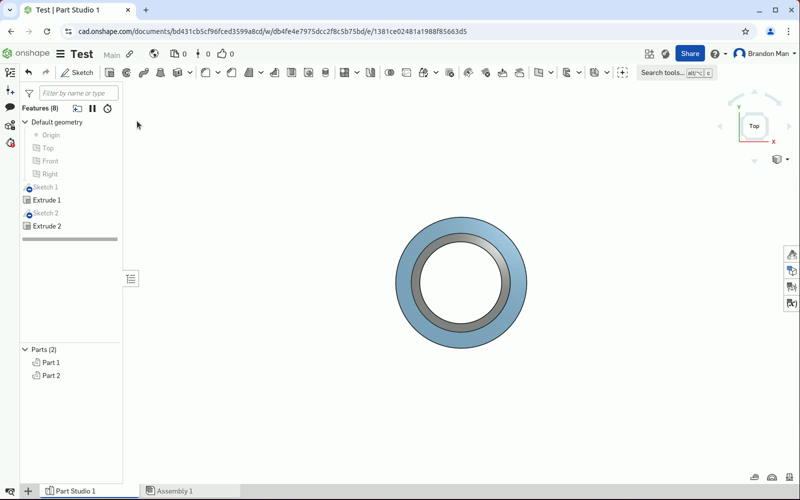
key(shift+h)
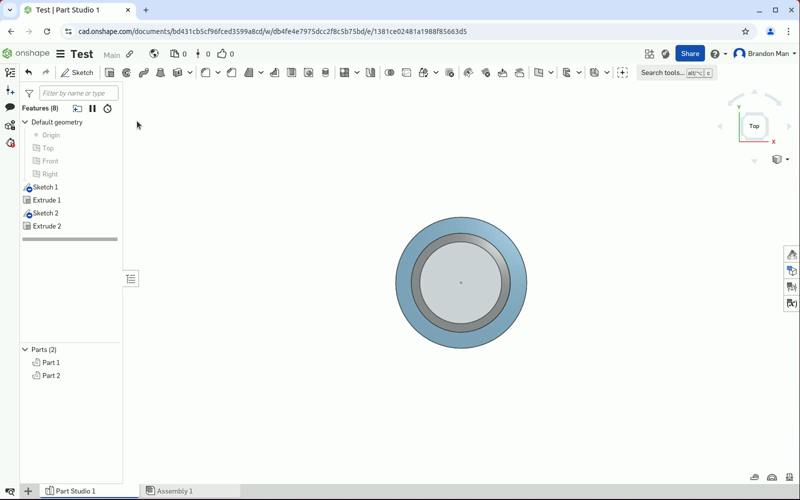
key(shift+h)
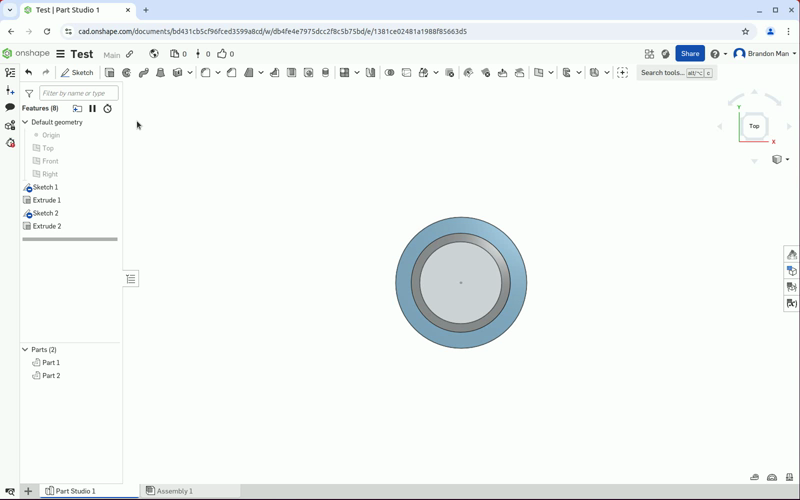
key(shift+7)
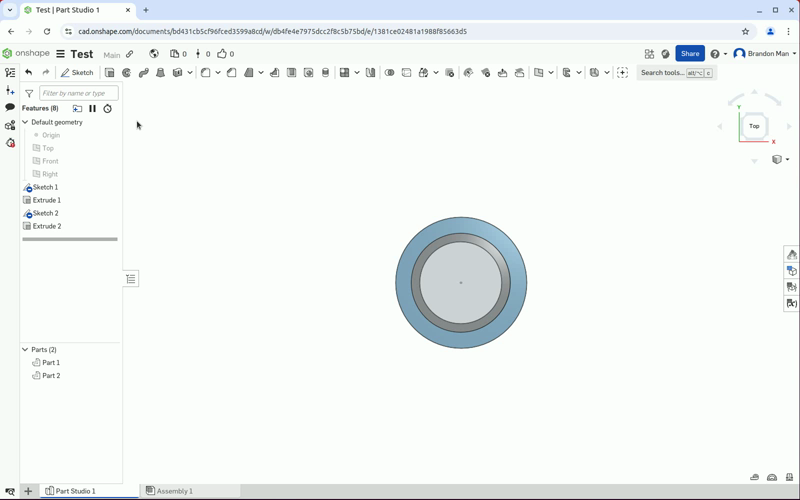
key(up, 3)
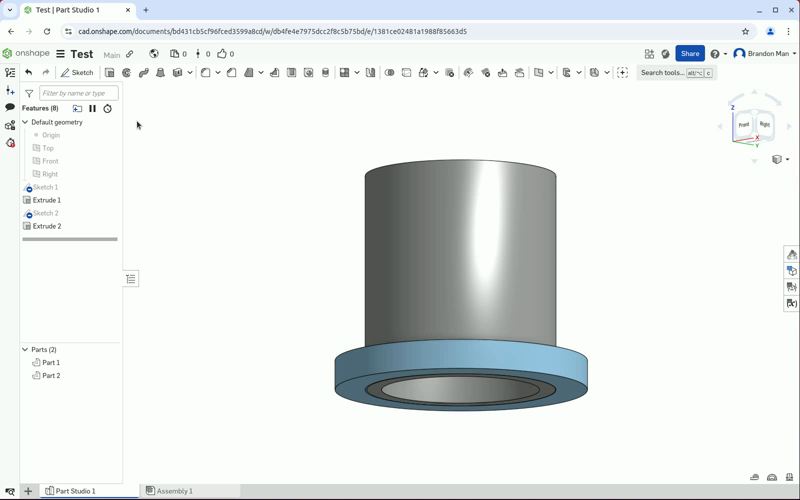
key(left, 3)
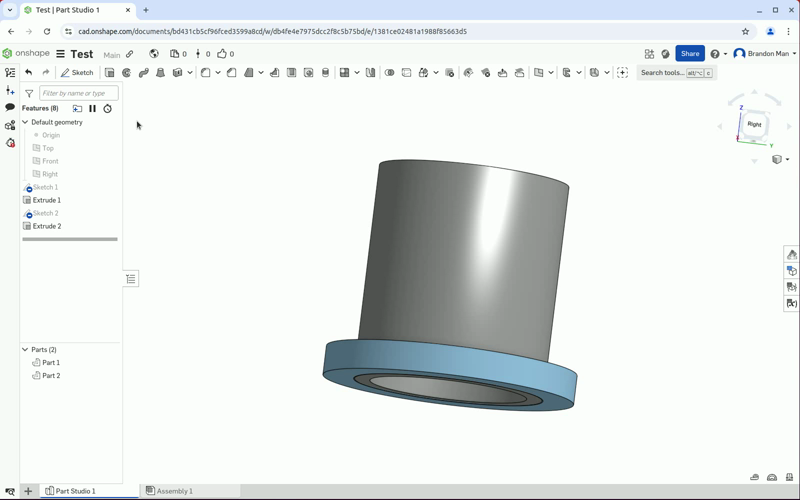
key(right, 3)
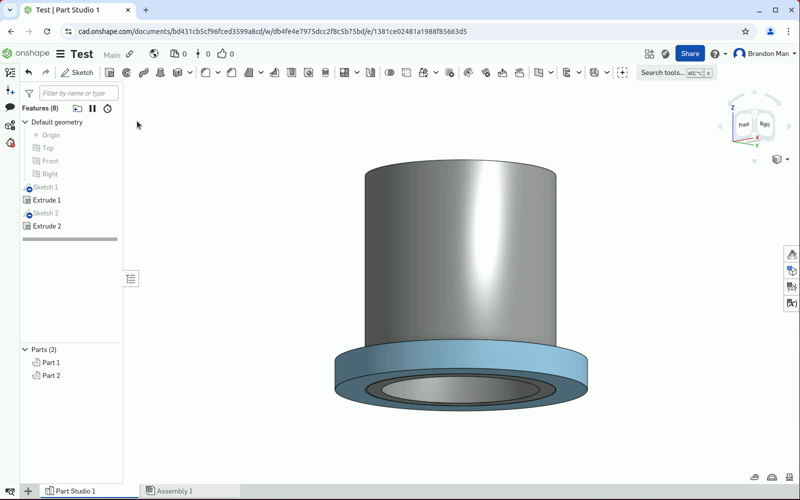
key(down, 3)
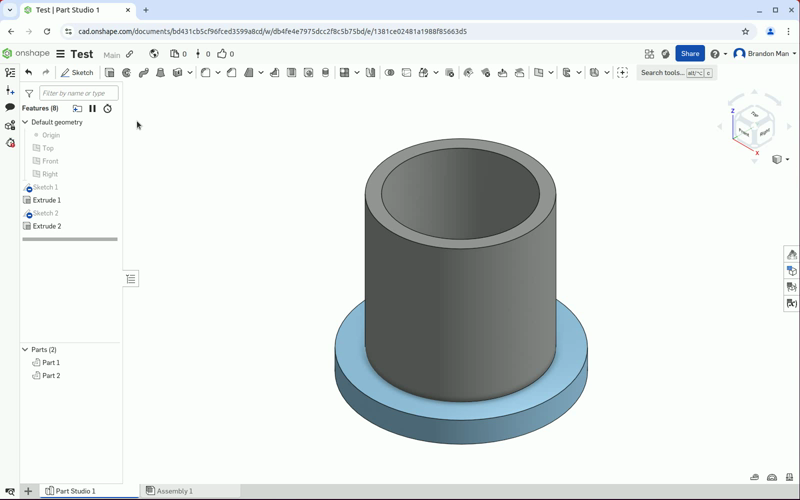
mouse_move(73, 189)
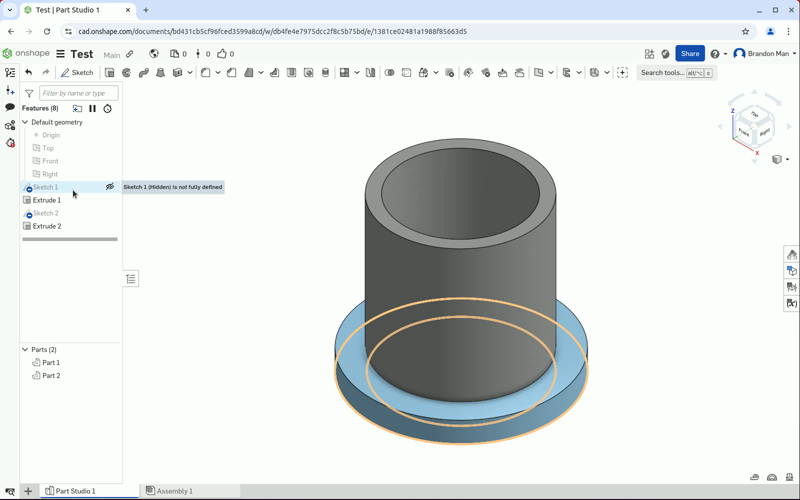
click(73, 189)